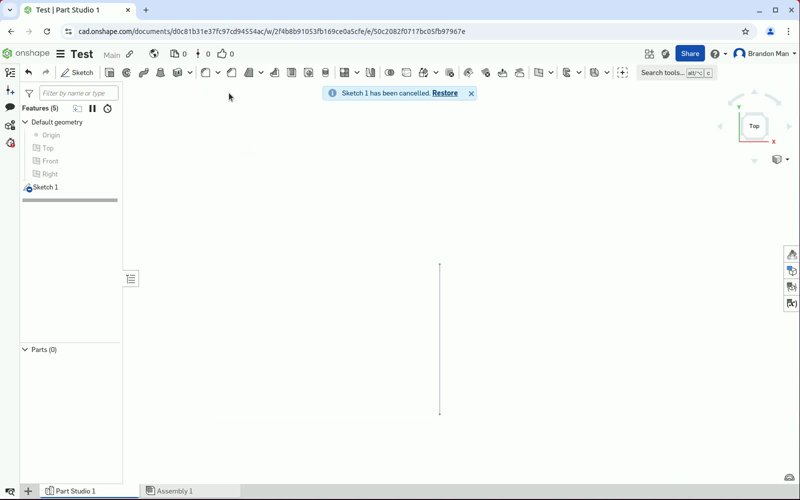
key(shift+h)
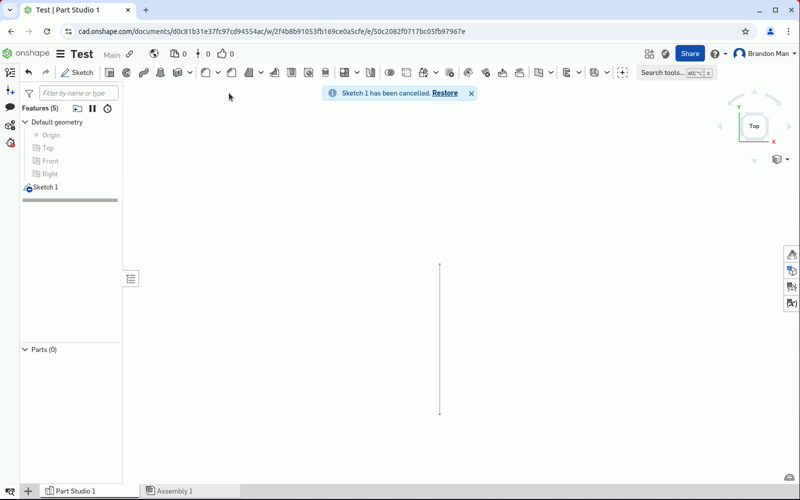
key(shift+s)
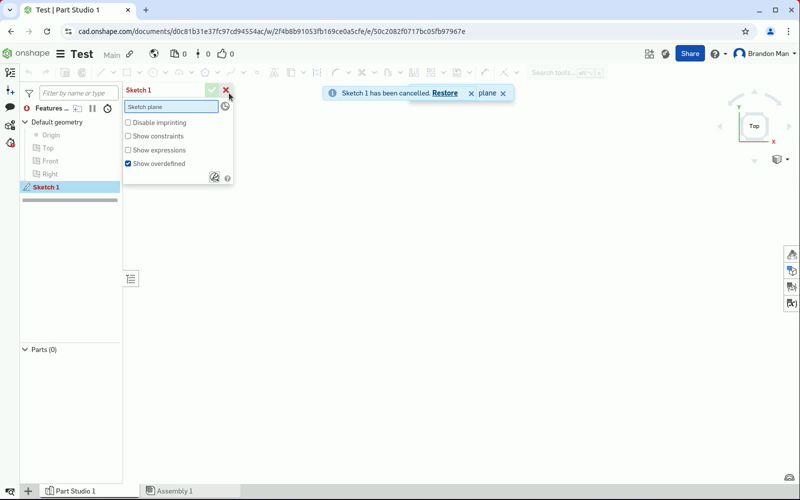
mouse_move(73, 150)
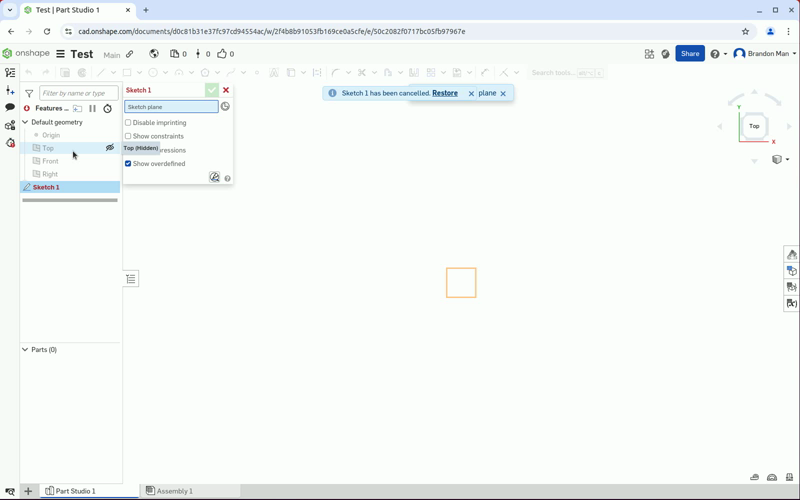
click(73, 150)
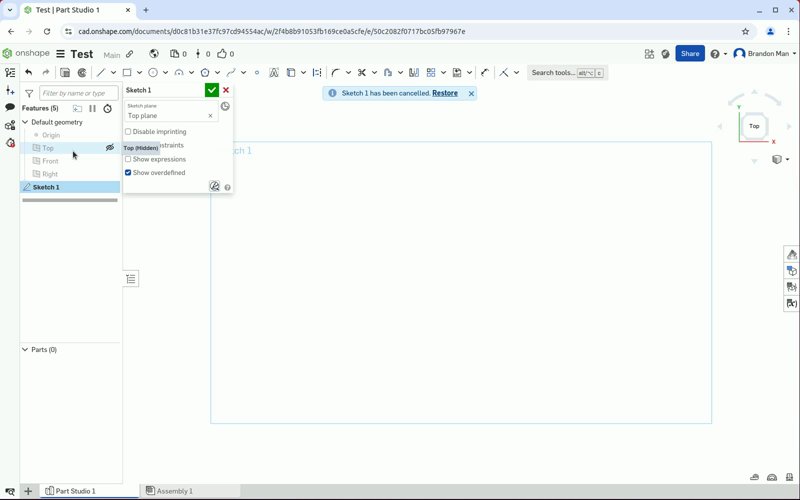
mouse_move(73, 352)
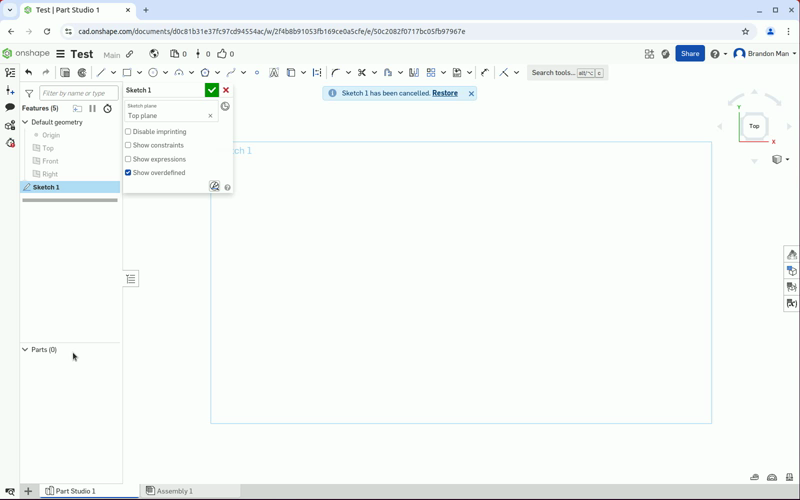
key(y)
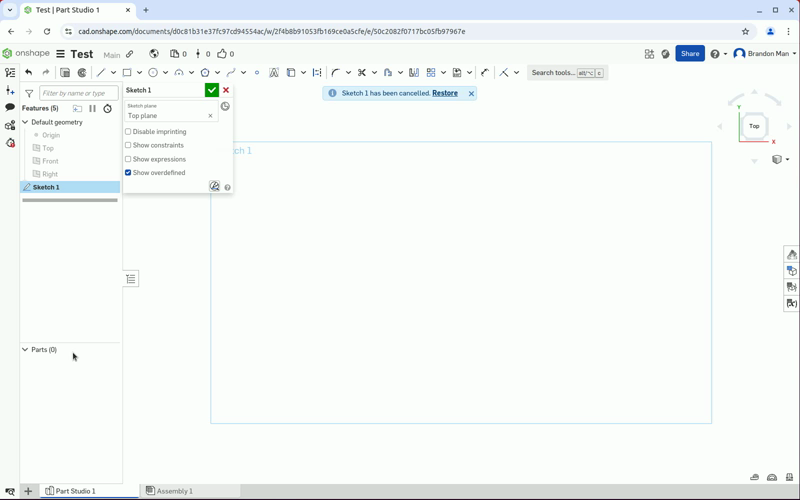
key(c)
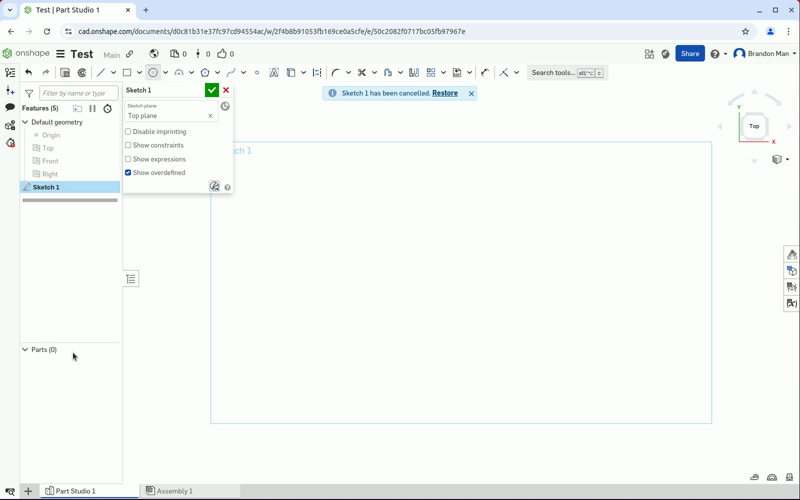
key_down(shift)
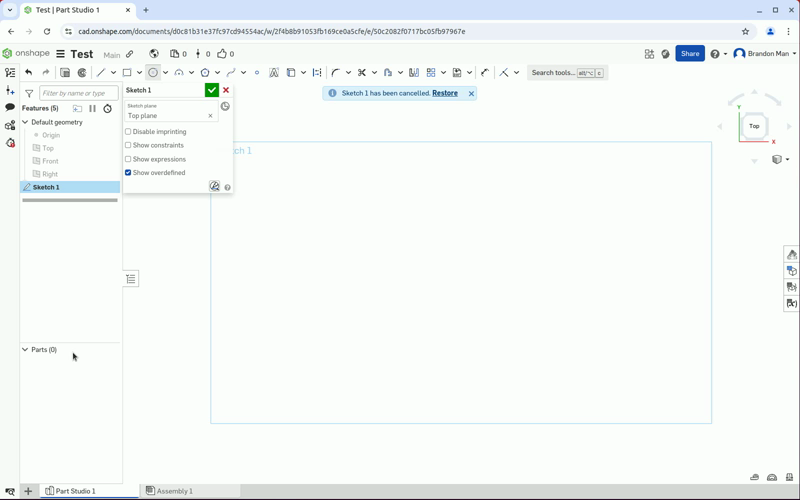
mouse_move(461, 282)
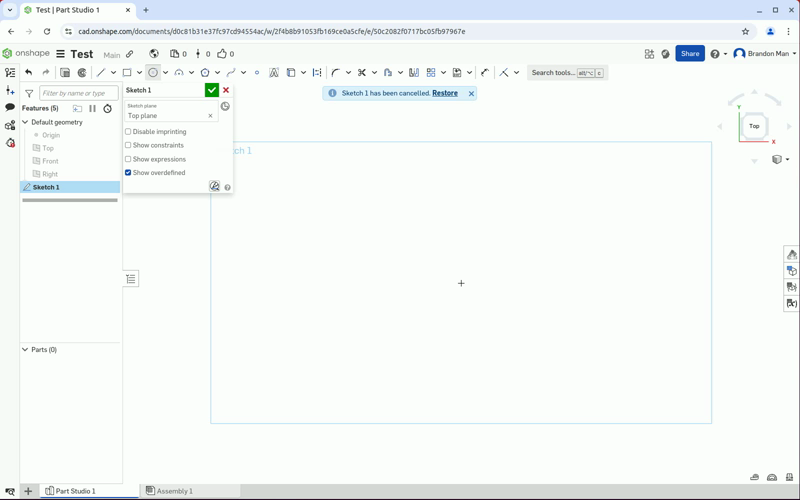
click(461, 282)
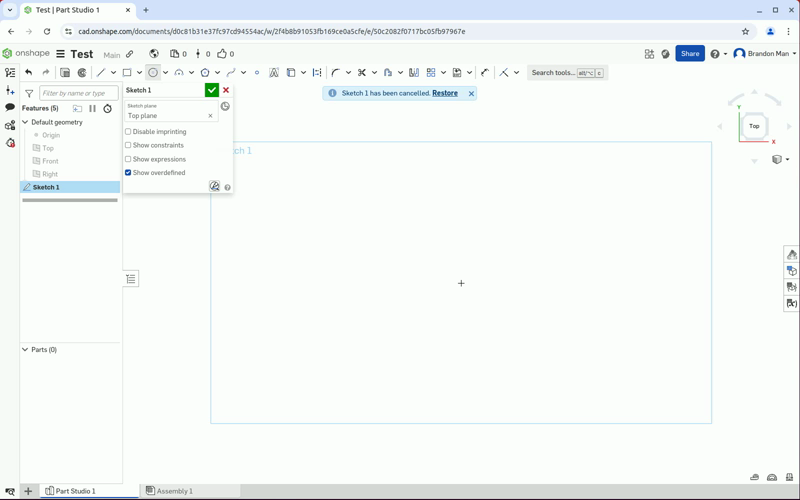
key_up(shift)
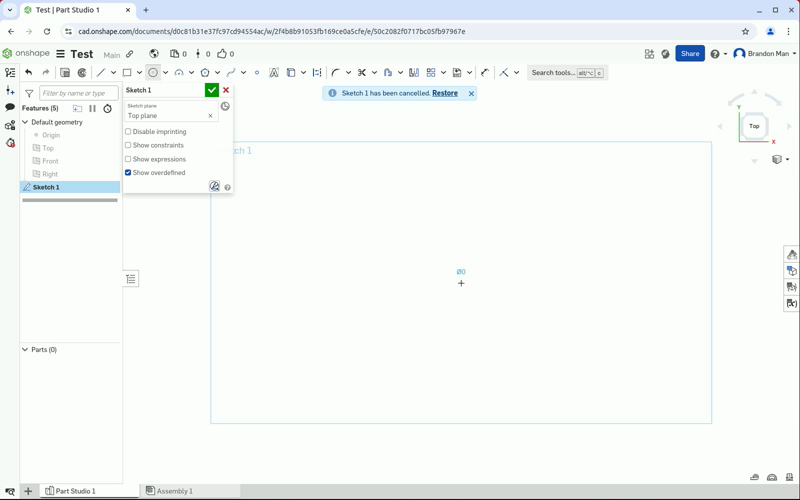
mouse_move(525, 282)
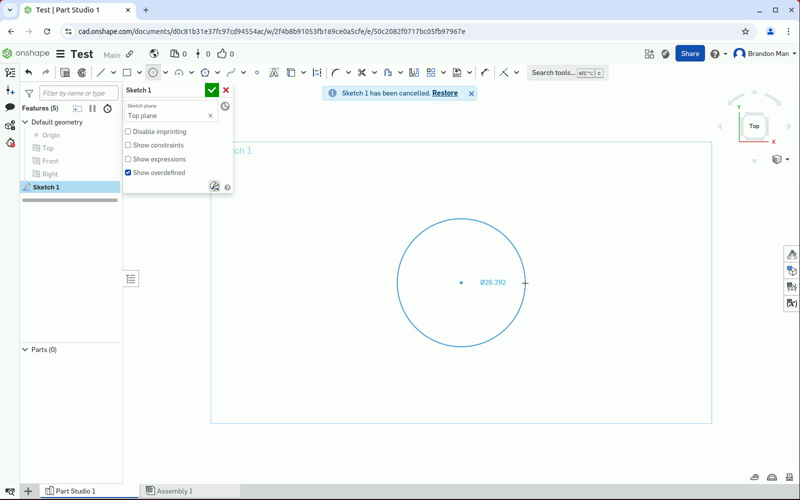
click(525, 282)
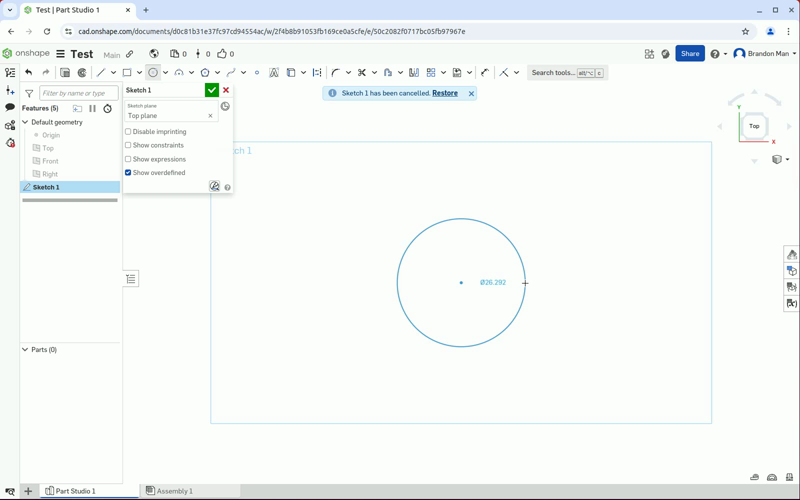
key(esc)
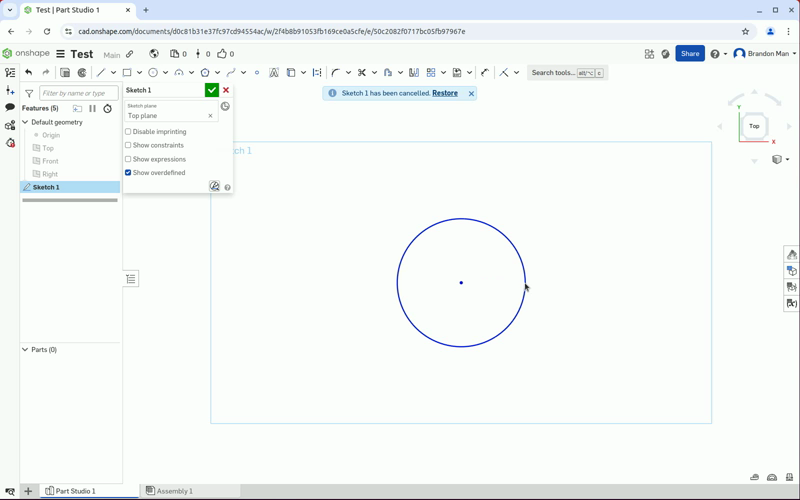
mouse_move(480, 261)
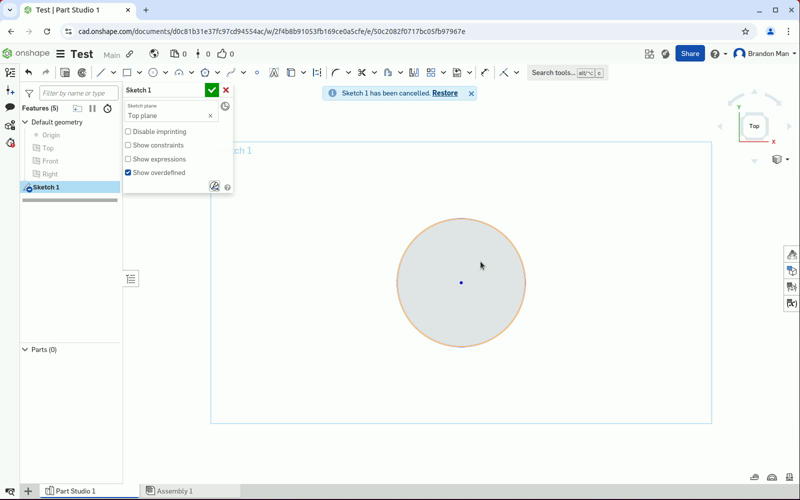
click(480, 261)
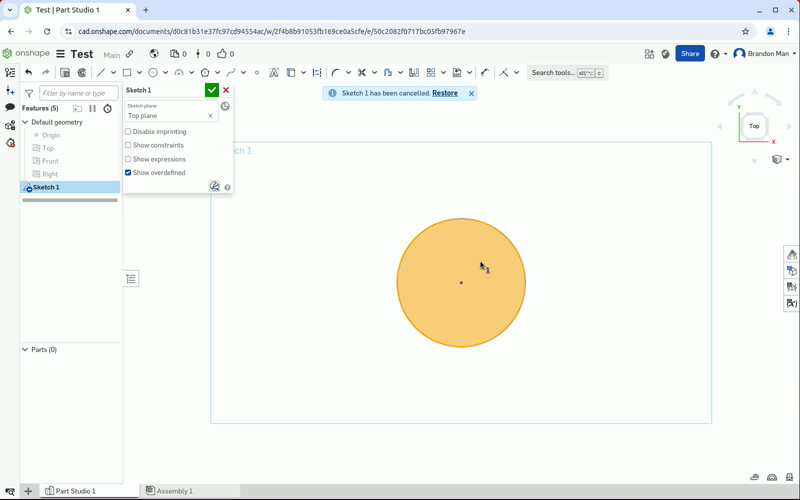
mouse_move(73, 352)
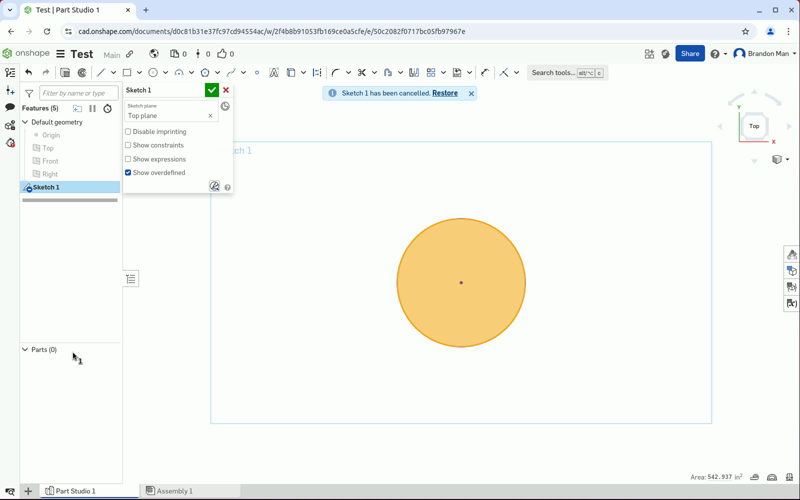
key(shift+y)
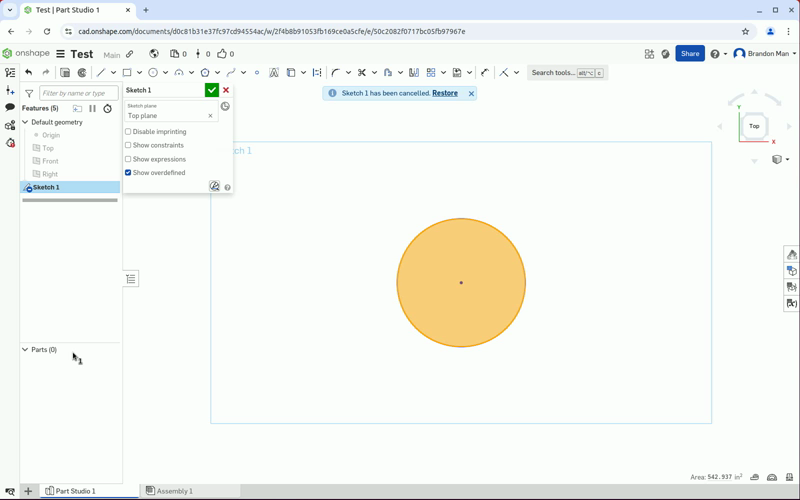
key(shift+e)
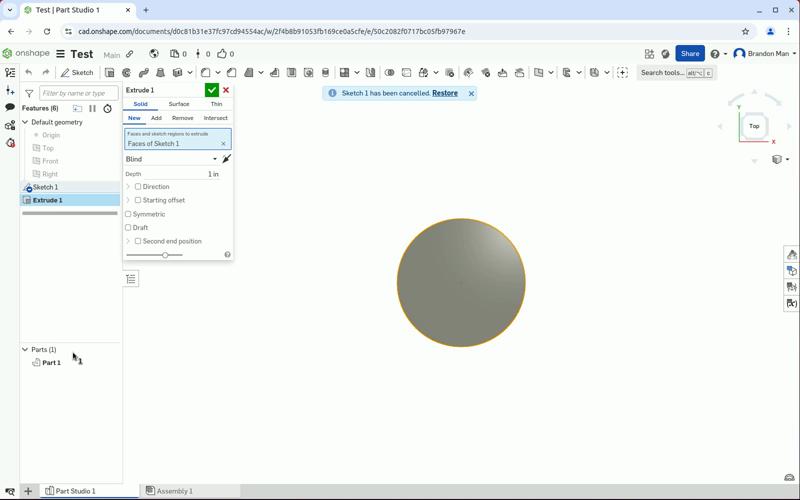
mouse_move(143, 106)
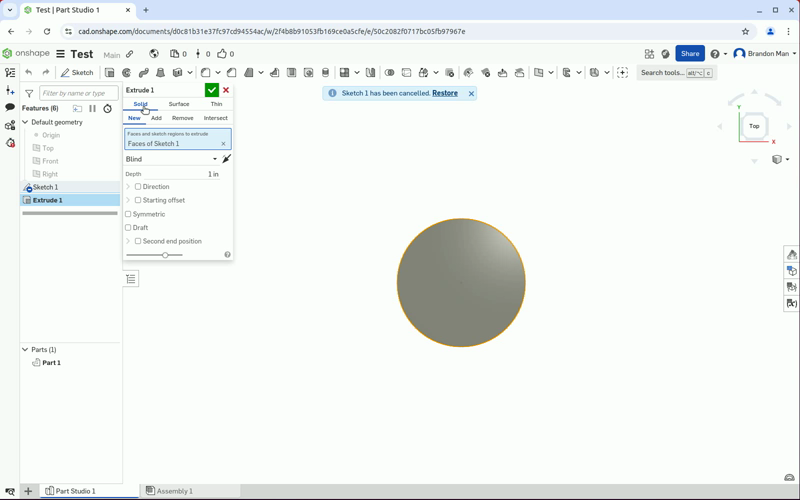
click(143, 106)
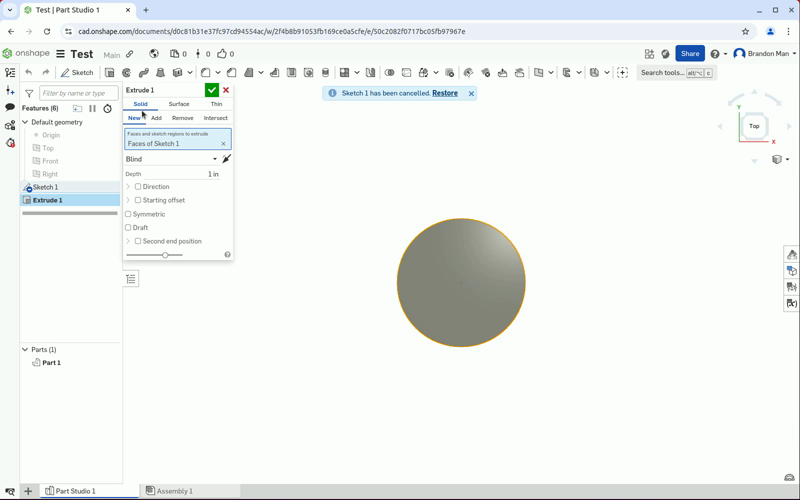
mouse_move(137, 120)
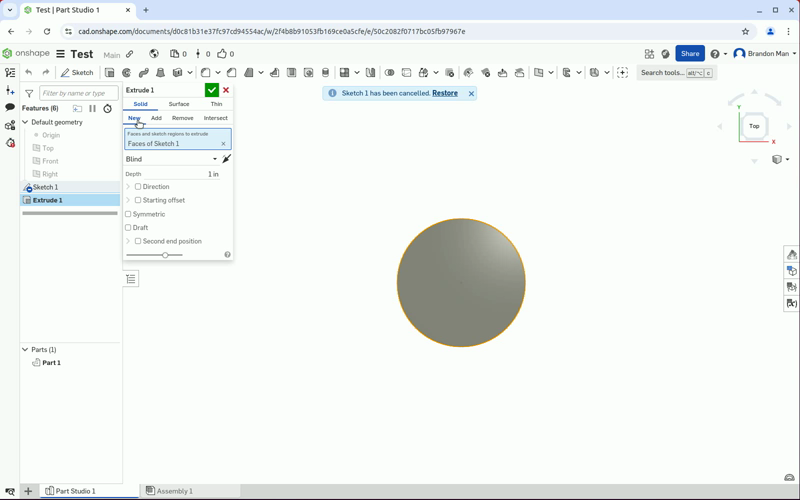
click(137, 120)
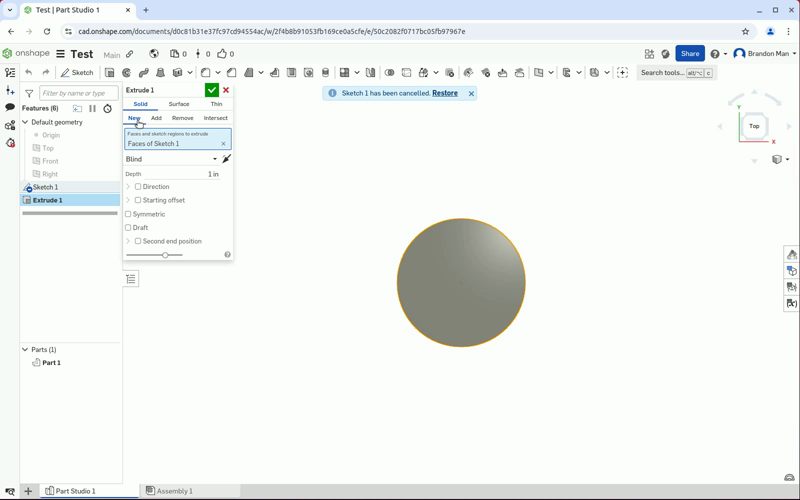
key(tab, 4)
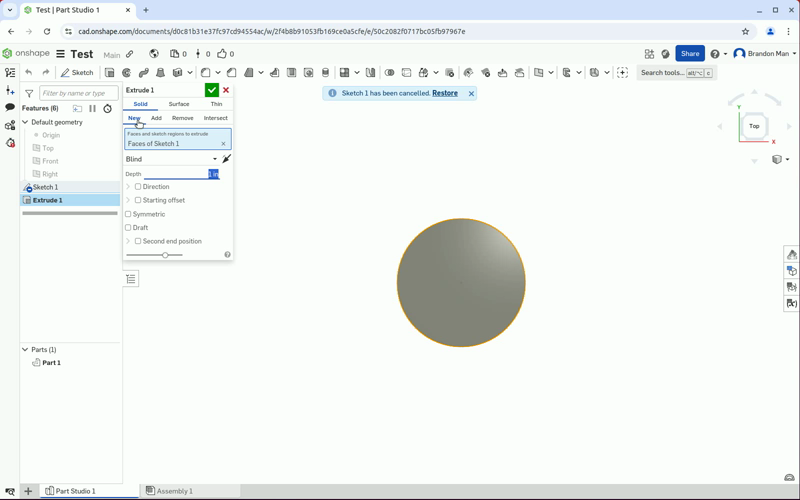
text(23.108)
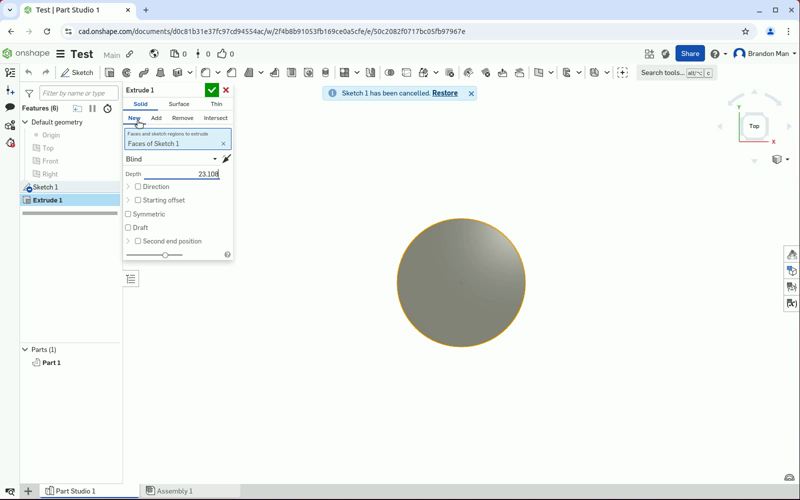
key(enter)
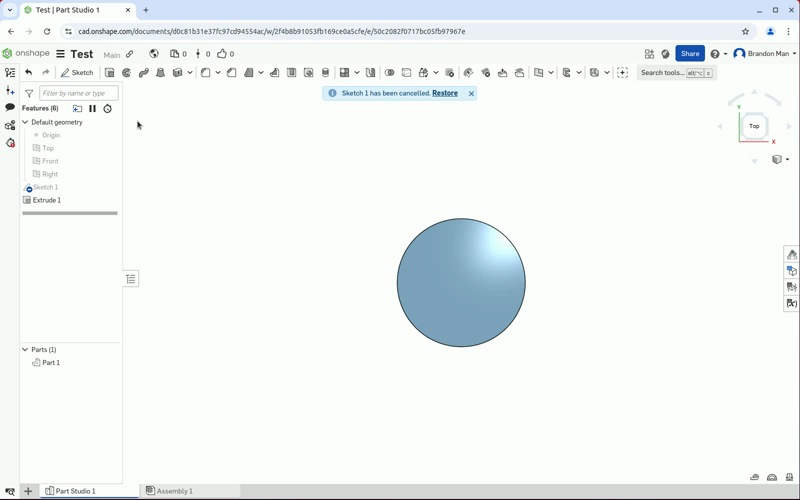
key(shift+h)
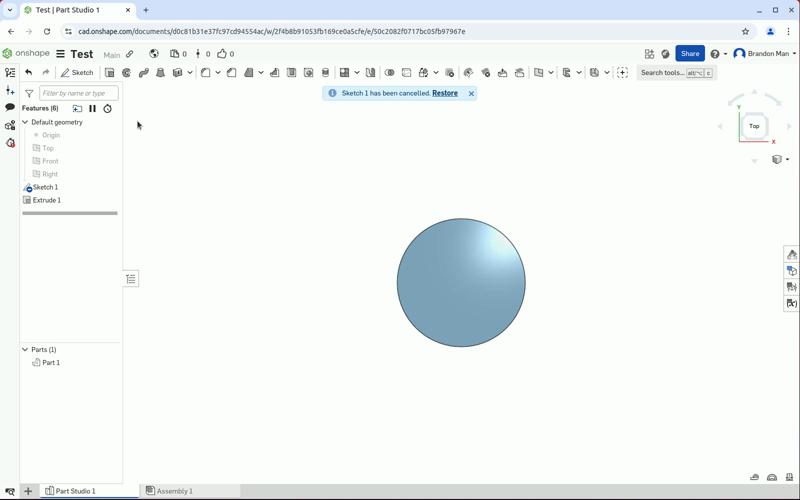
key(shift+h)
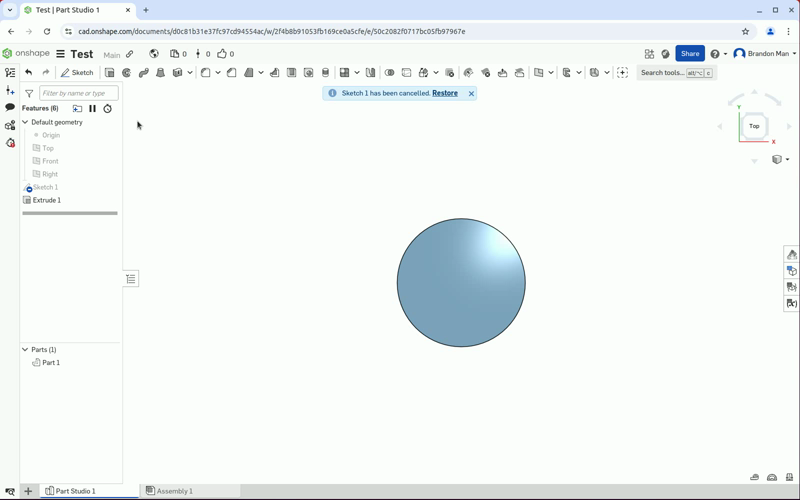
mouse_move(73, 189)
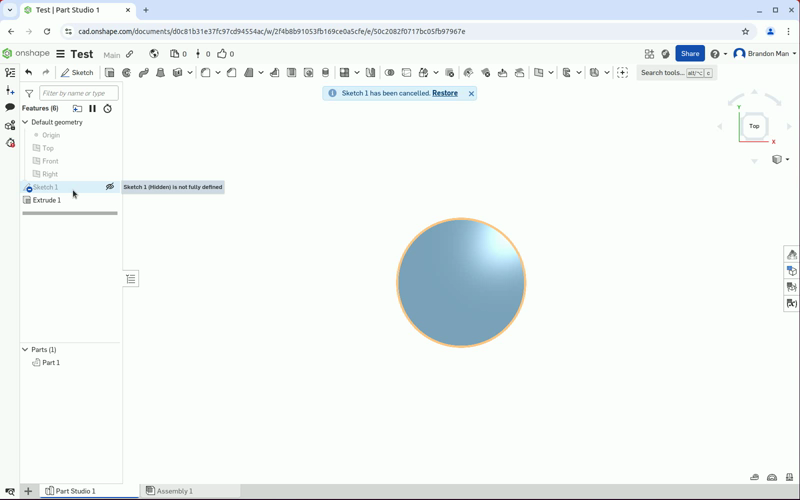
click(73, 189)
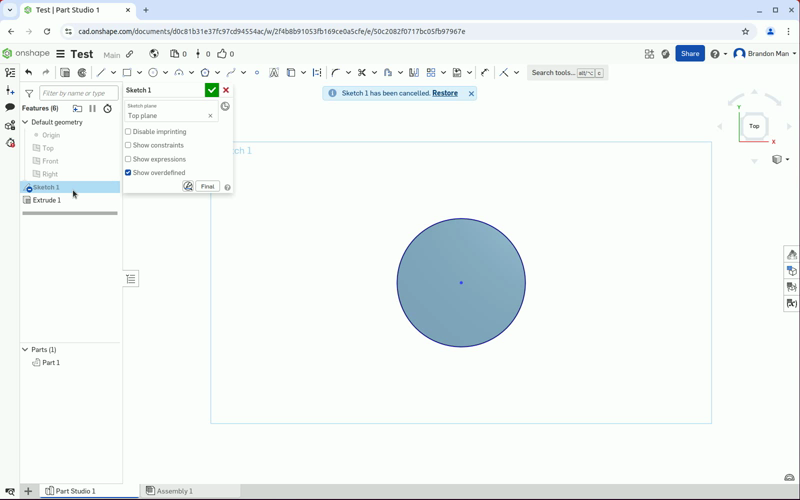
mouse_move(229, 92)
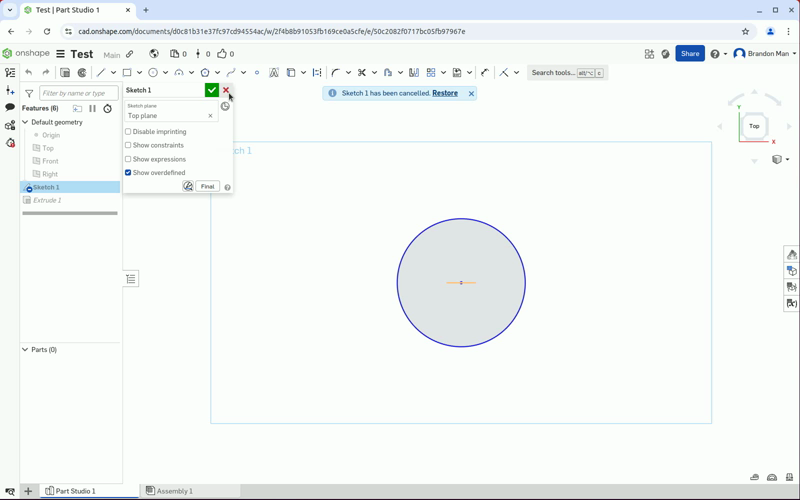
click(229, 92)
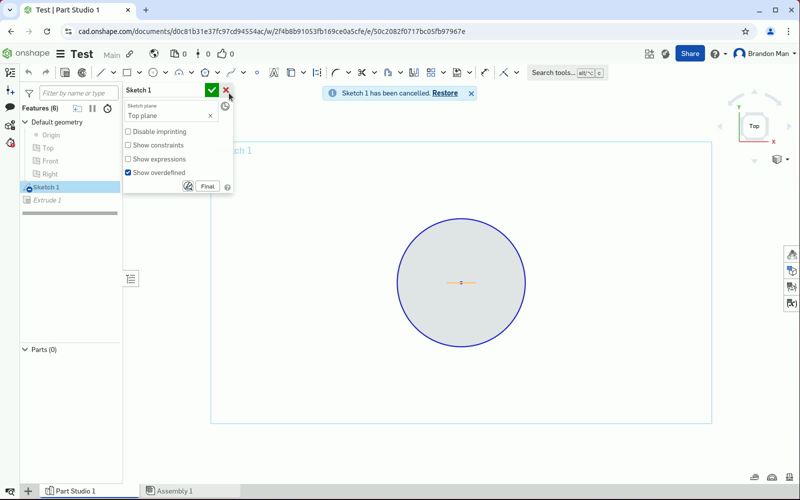
key(shift+s)
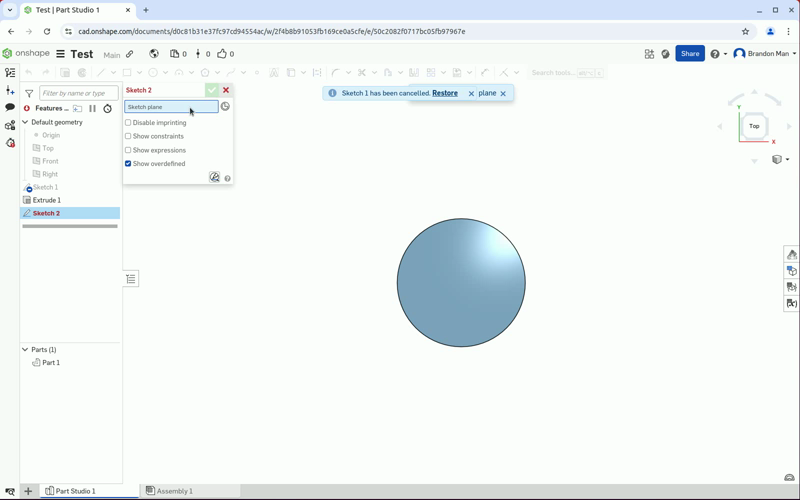
mouse_move(73, 150)
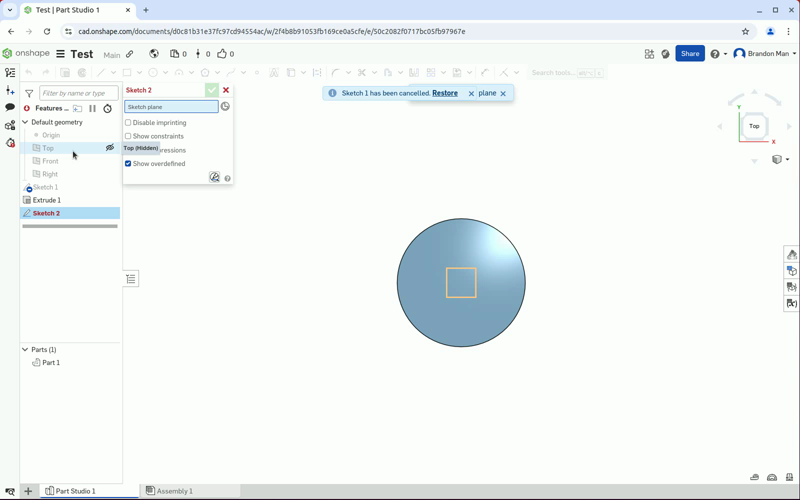
click(73, 150)
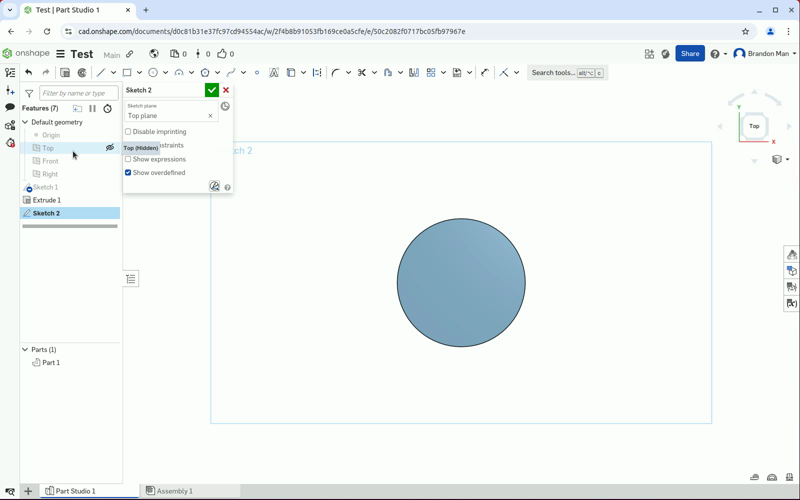
mouse_move(73, 352)
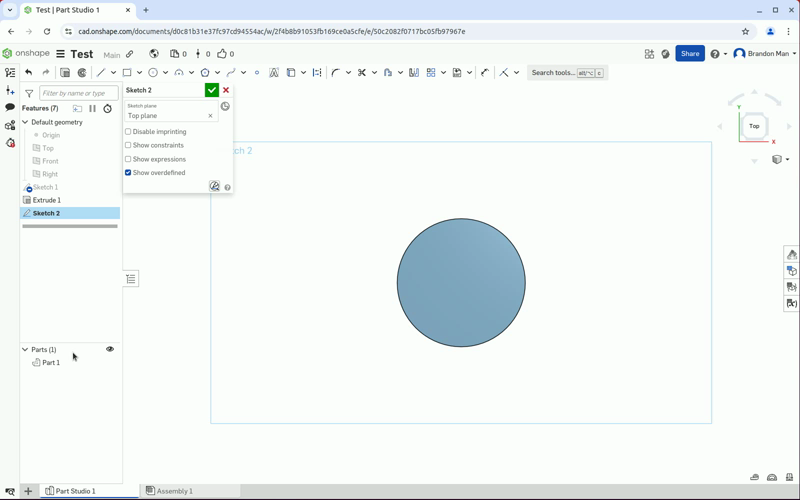
key(y)
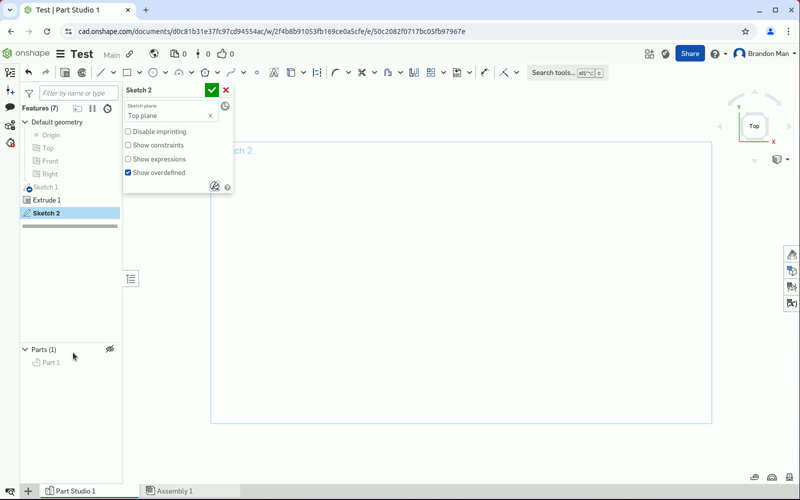
key(c)
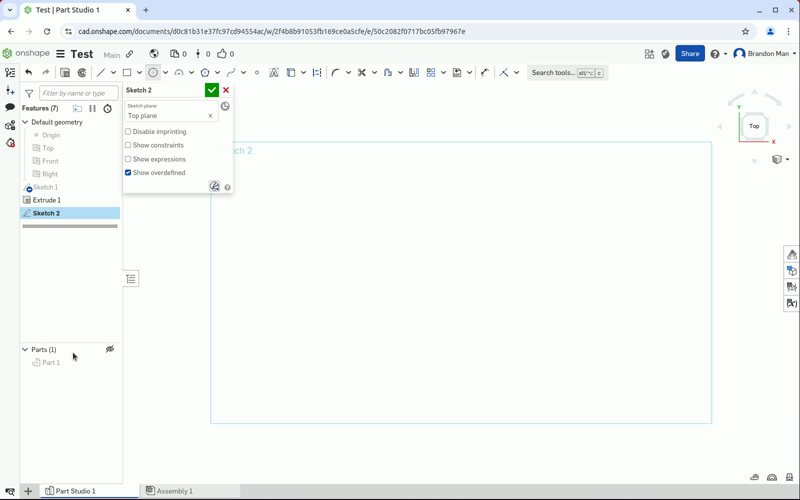
key_down(shift)
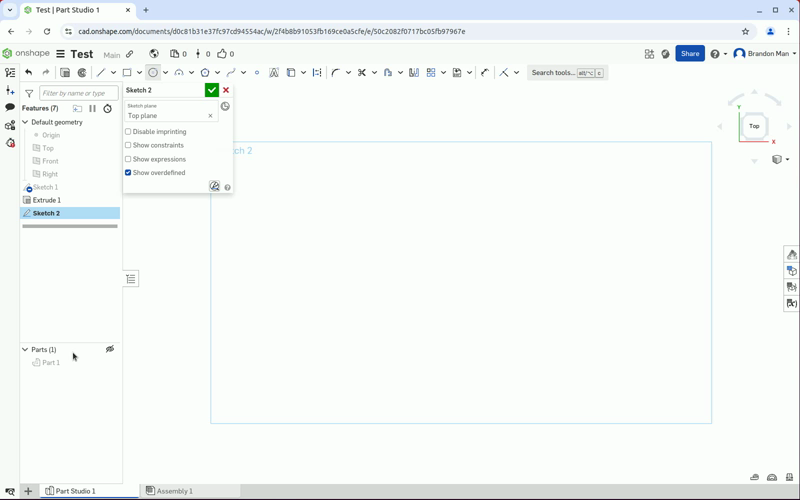
mouse_move(461, 282)
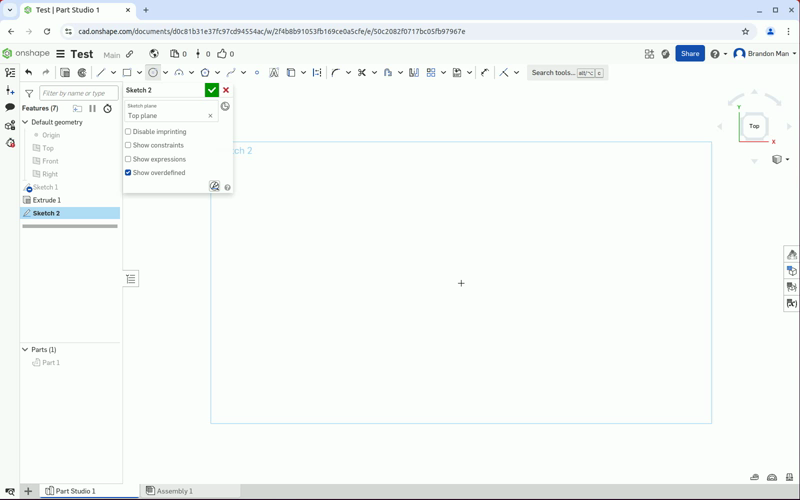
click(461, 282)
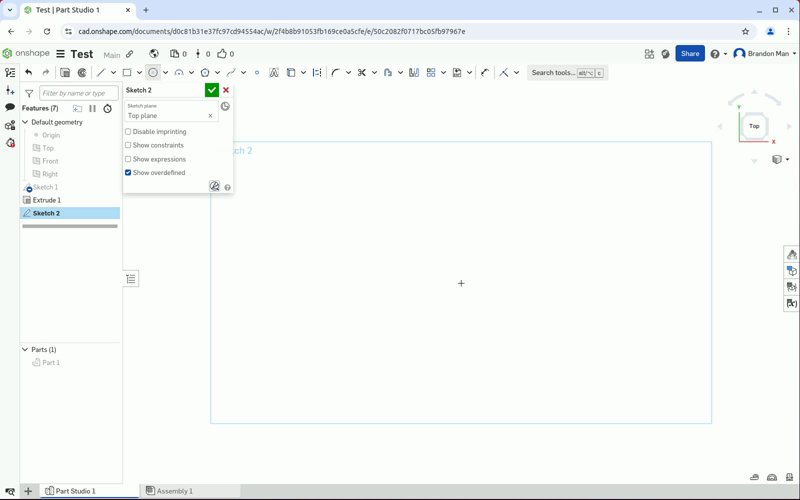
key_up(shift)
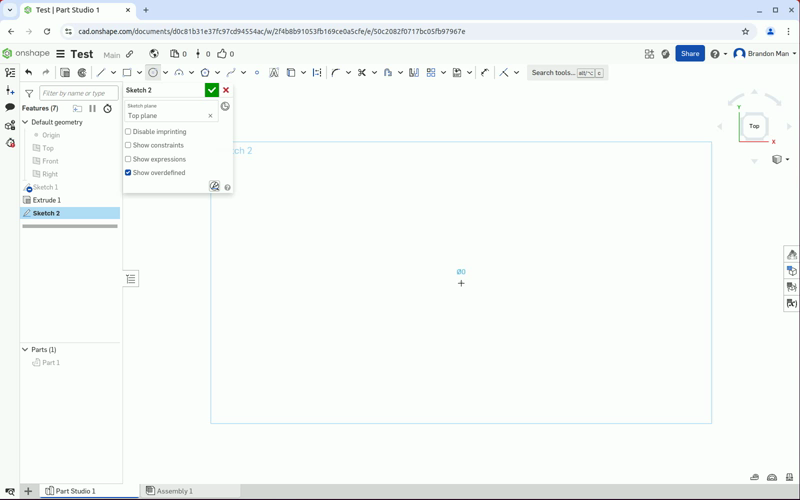
mouse_move(539, 282)
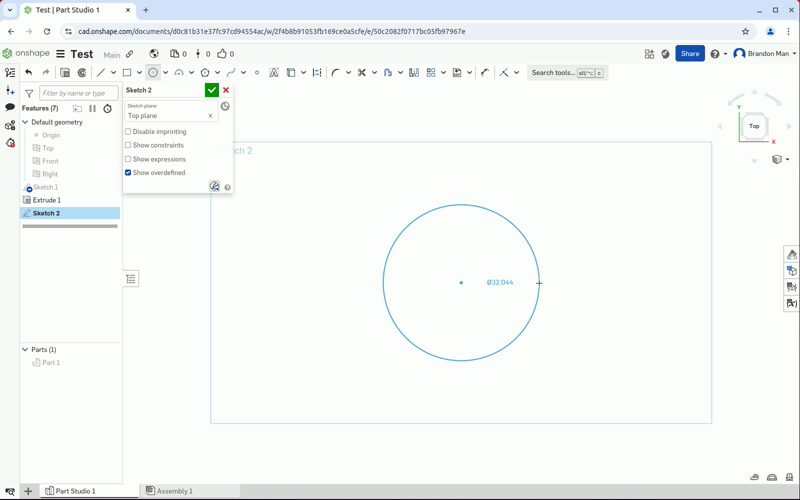
click(539, 282)
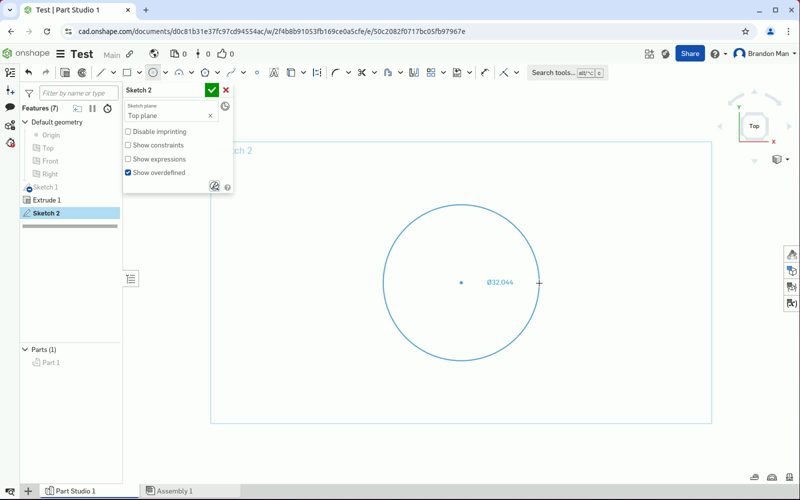
key(esc)
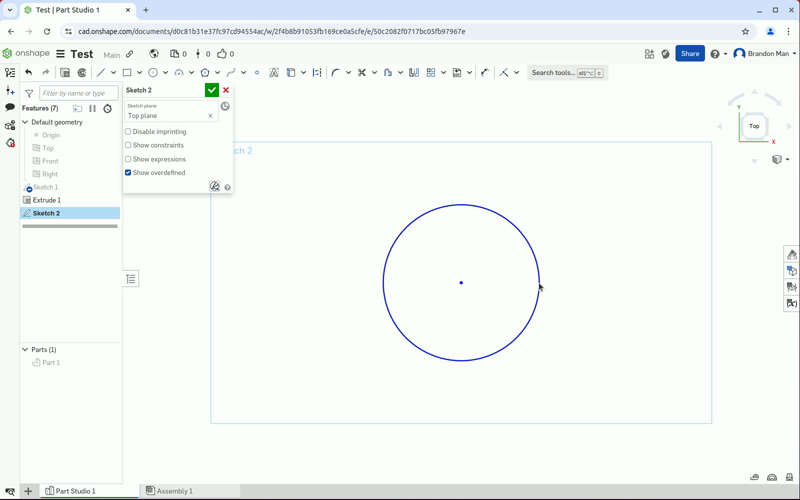
key(c)
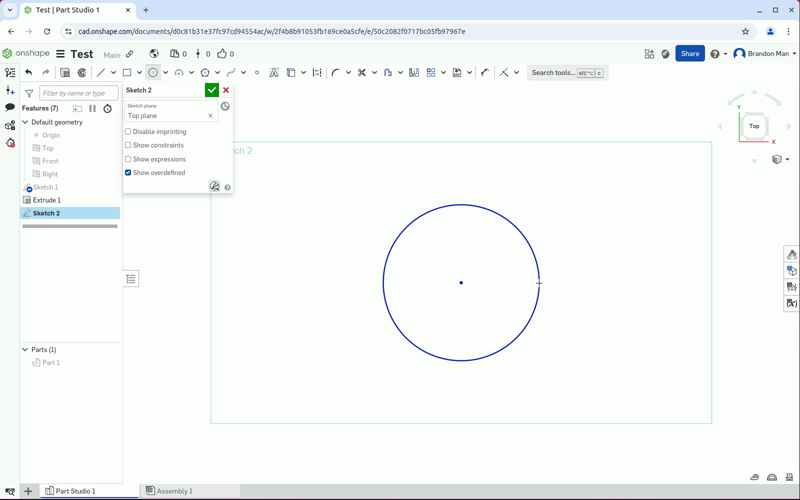
key_down(shift)
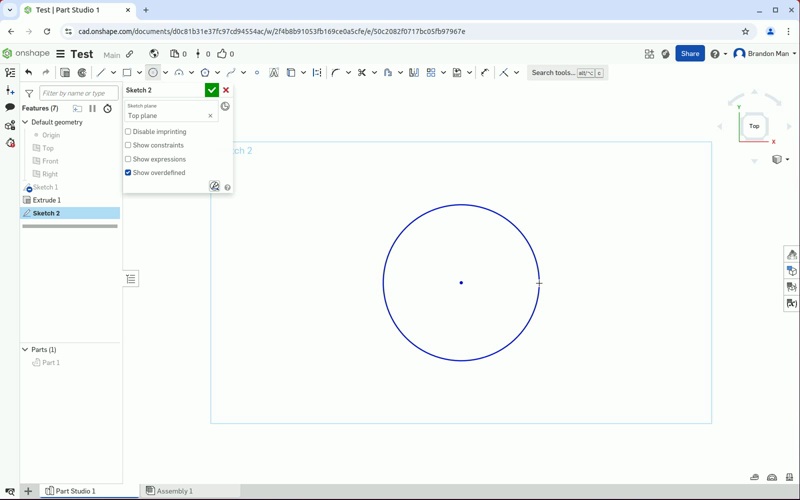
mouse_move(461, 282)
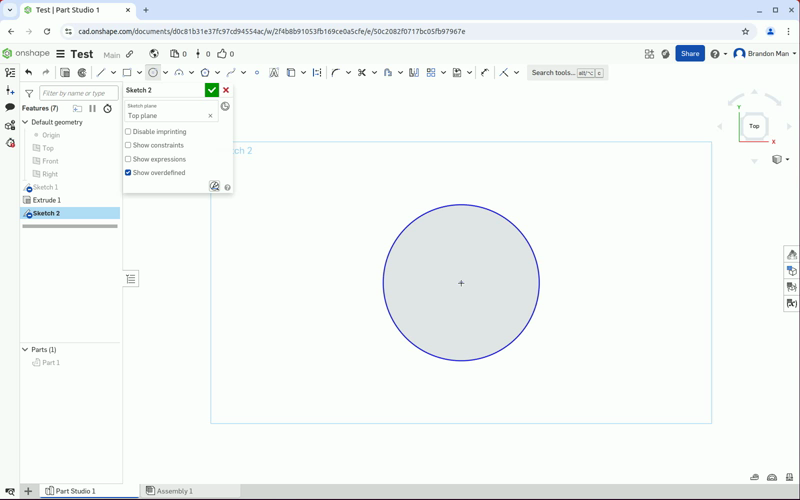
click(461, 282)
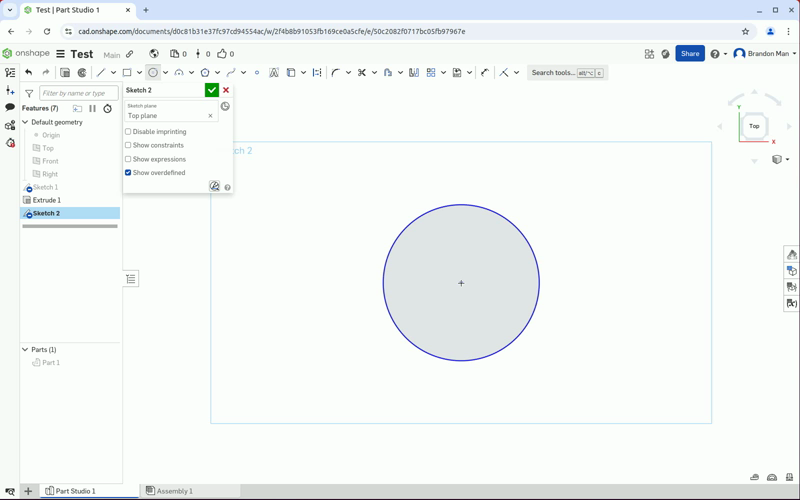
key_up(shift)
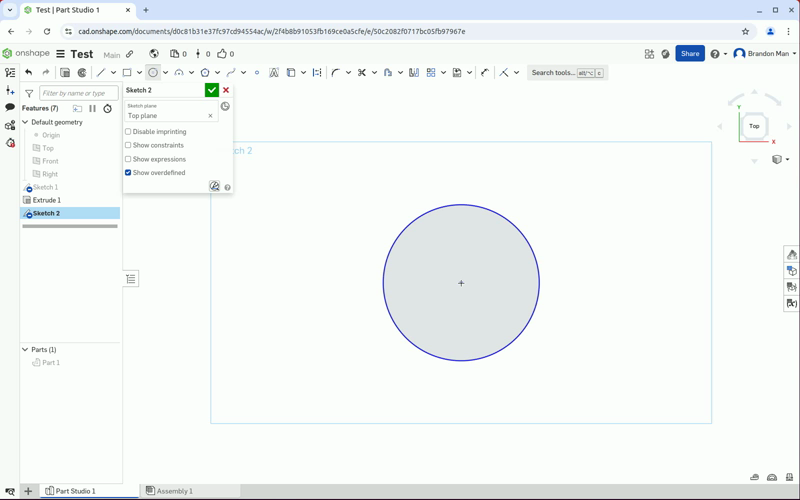
mouse_move(524, 282)
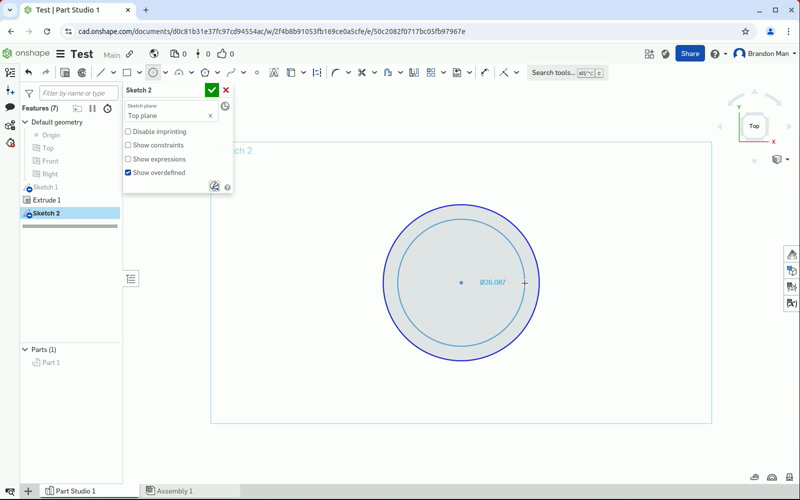
click(524, 282)
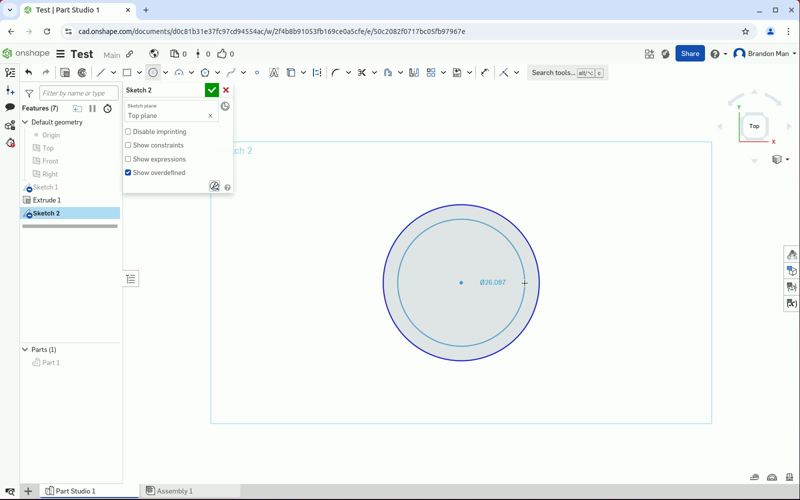
key(esc)
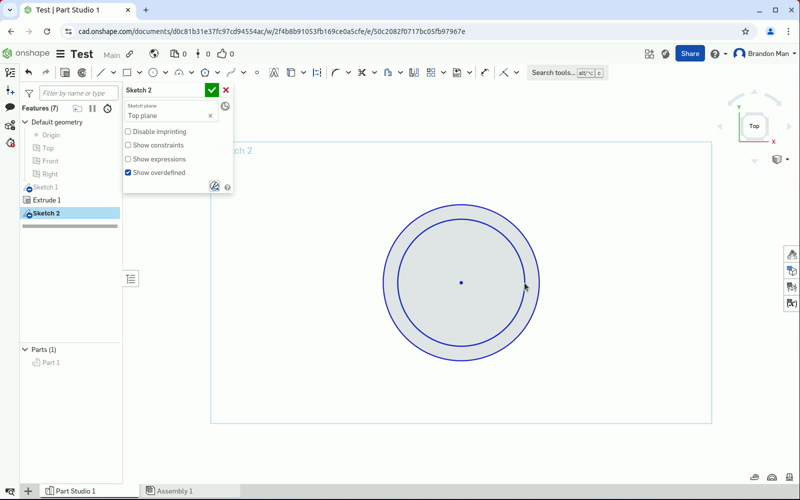
mouse_move(527, 313)
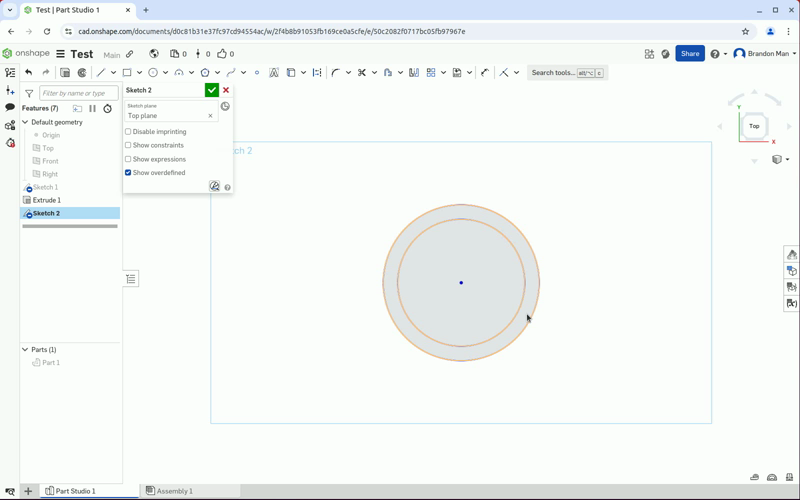
click(527, 313)
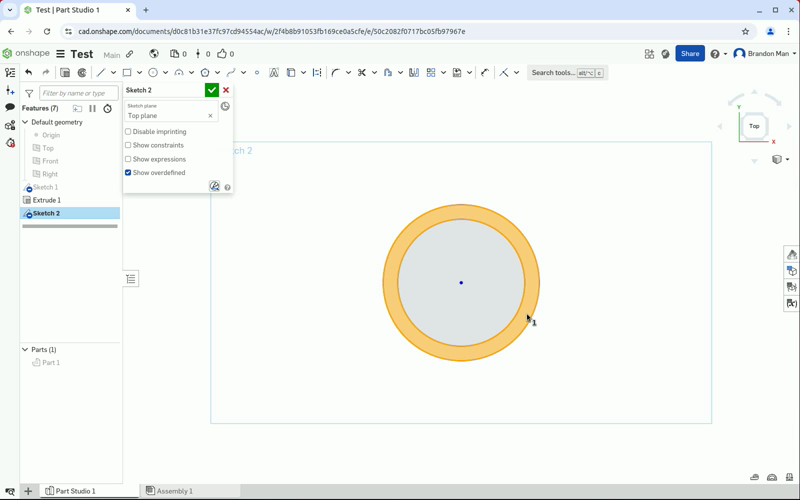
mouse_move(73, 352)
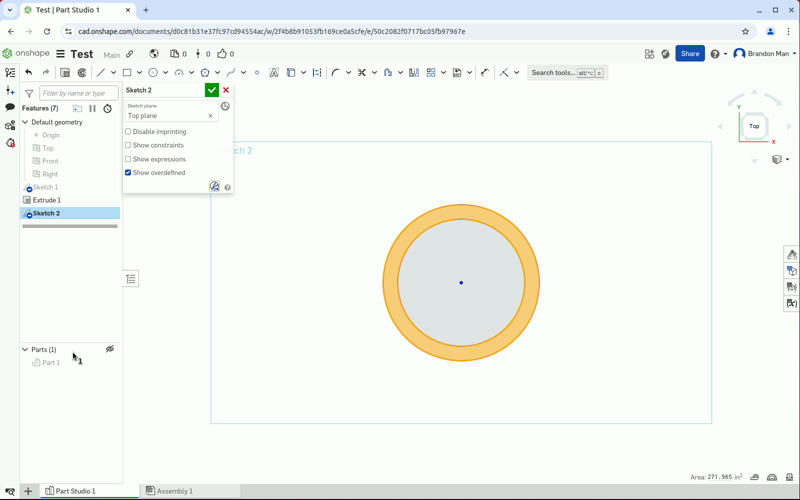
key(shift+y)
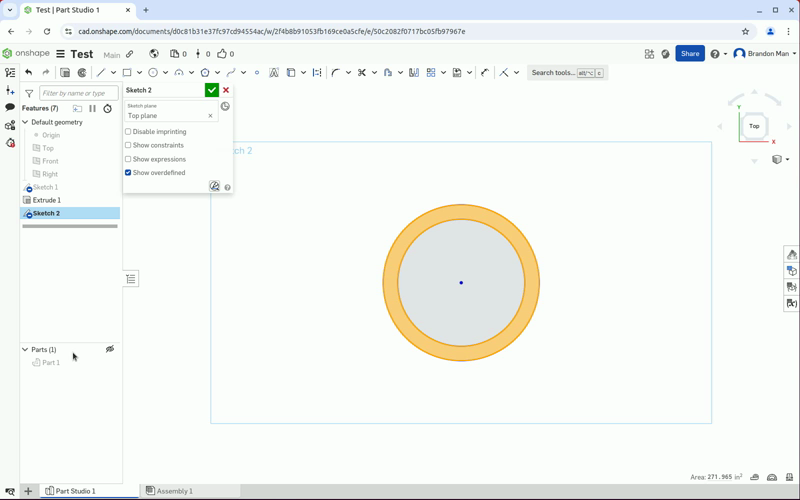
key(shift+e)
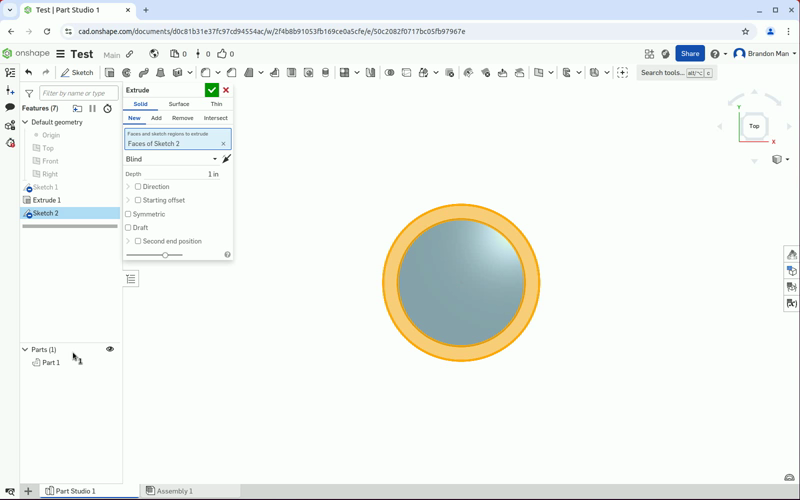
mouse_move(143, 106)
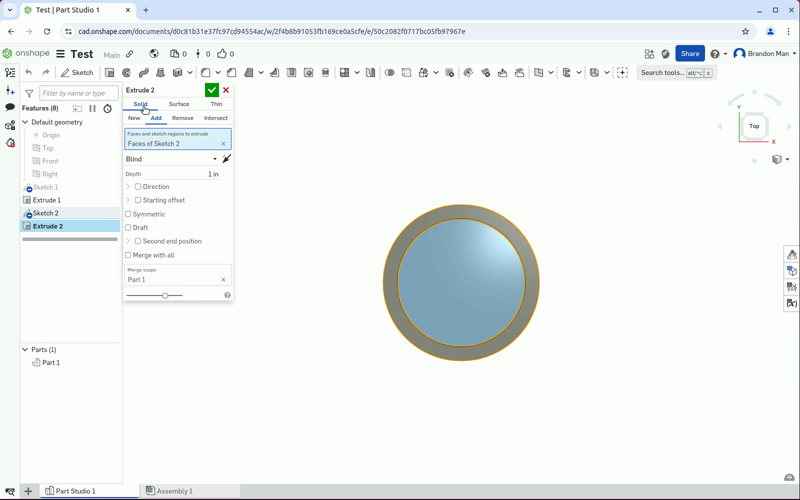
click(143, 106)
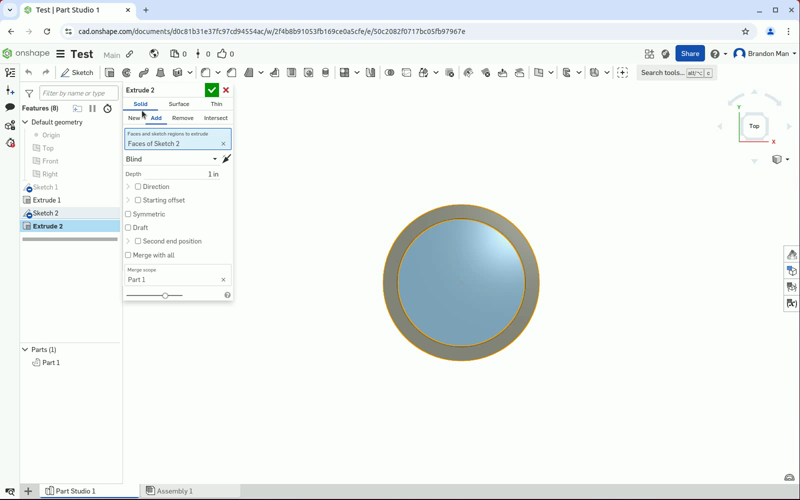
mouse_move(137, 120)
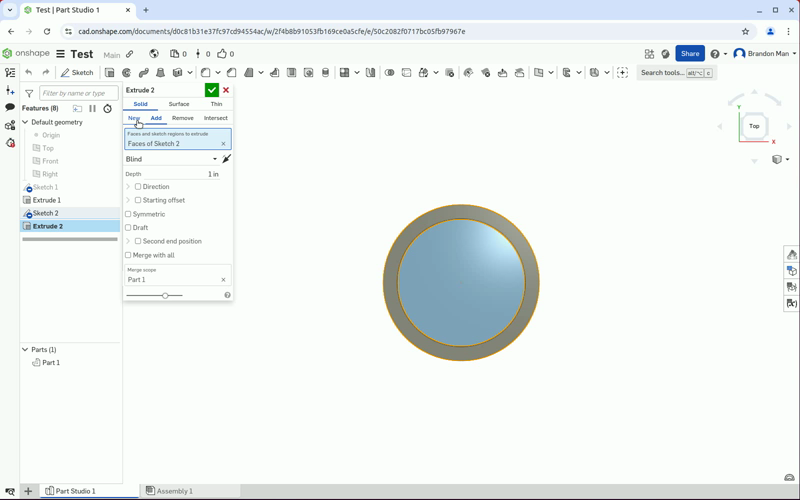
click(137, 120)
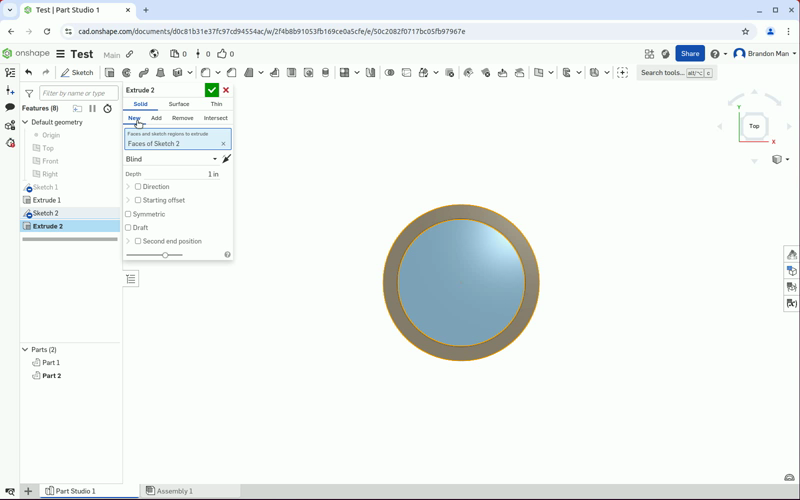
key(tab, 4)
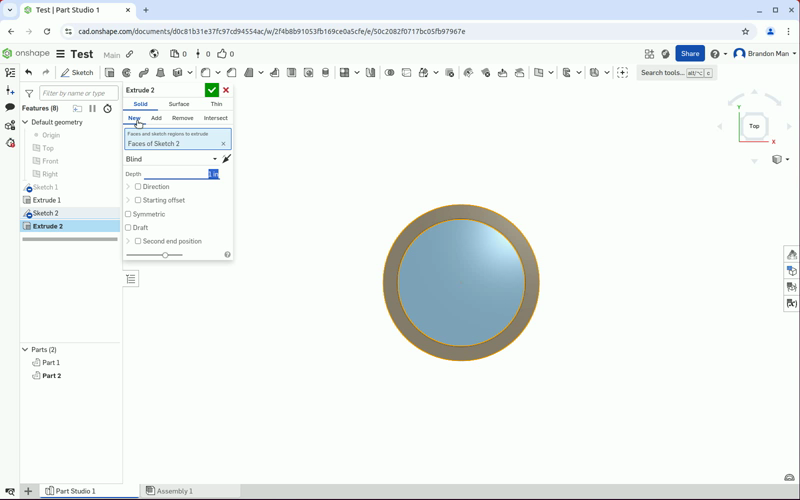
text(-11.554)
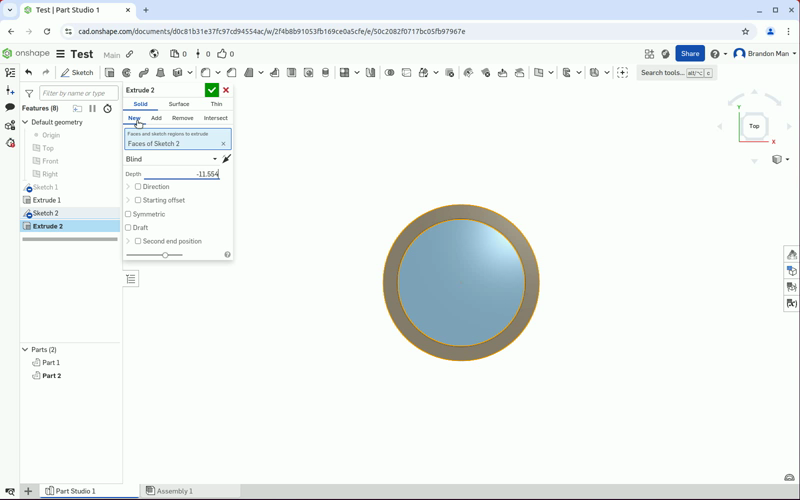
key(tab, 3)
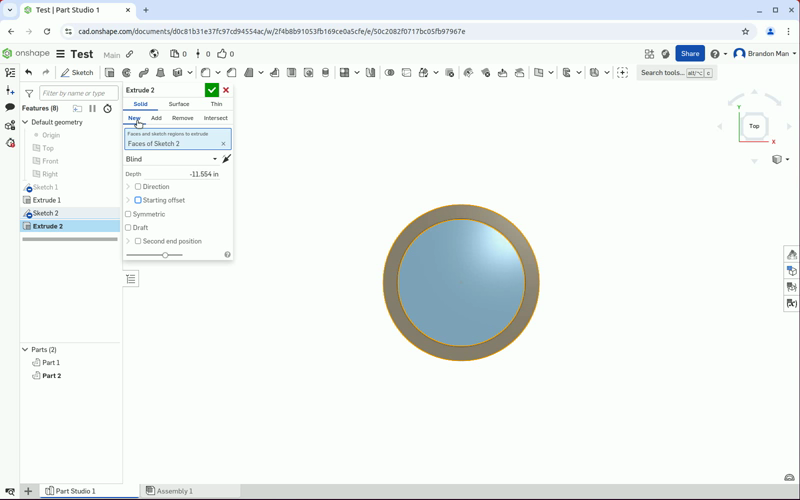
key(tab, 2)
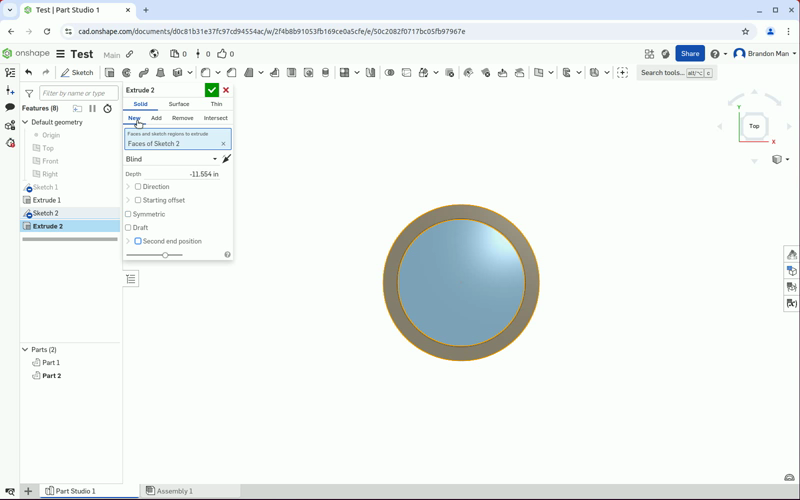
key(space)
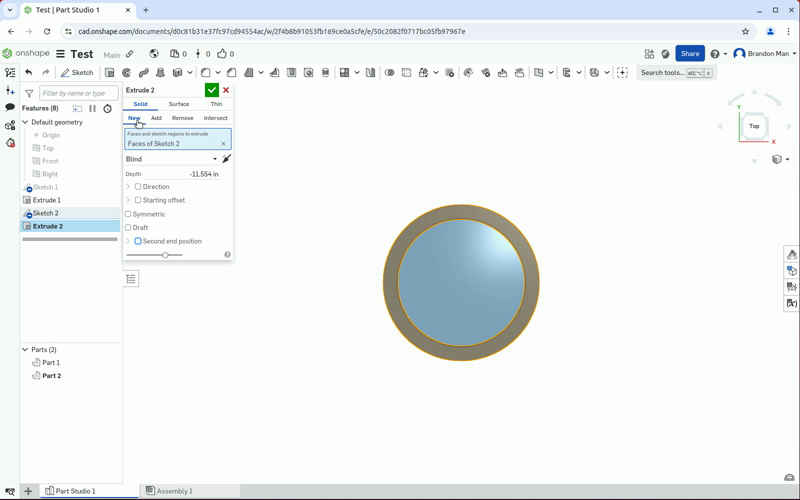
key(tab, 3)
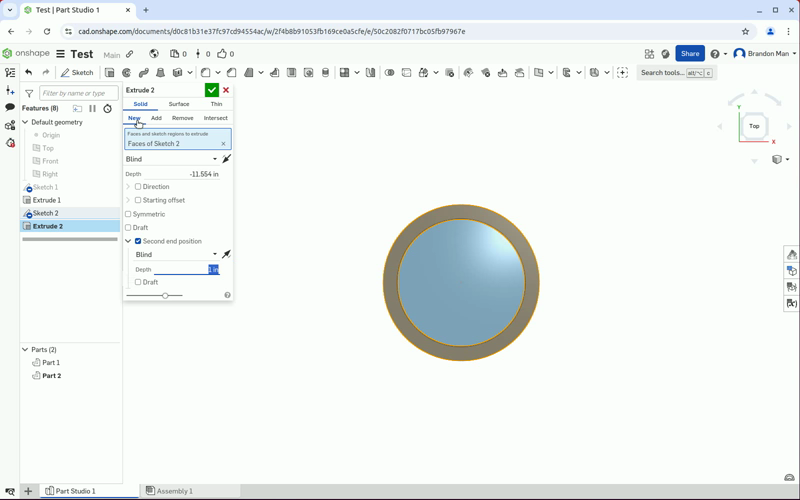
text(-0.241)
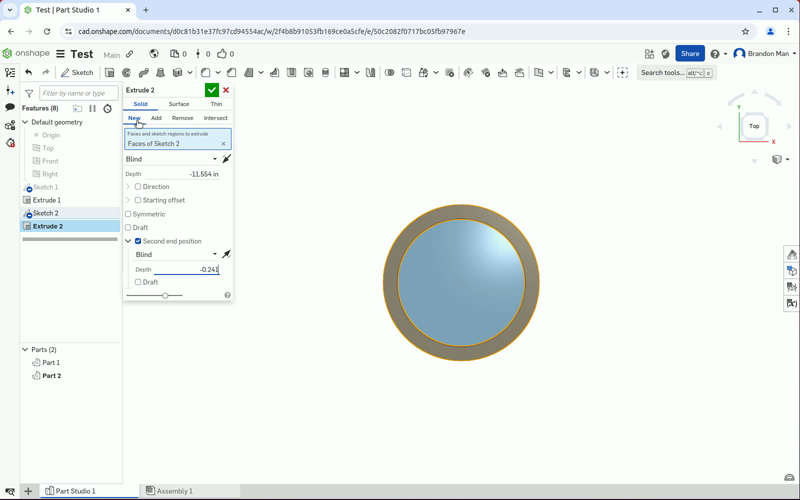
key(enter)
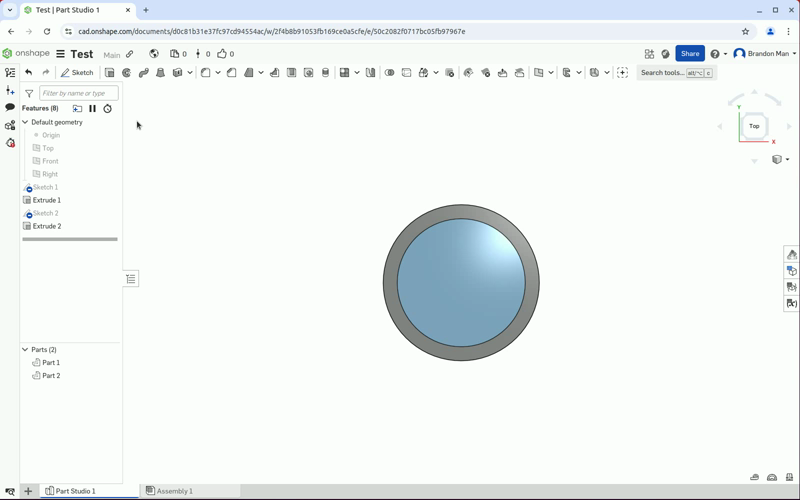
key(shift+h)
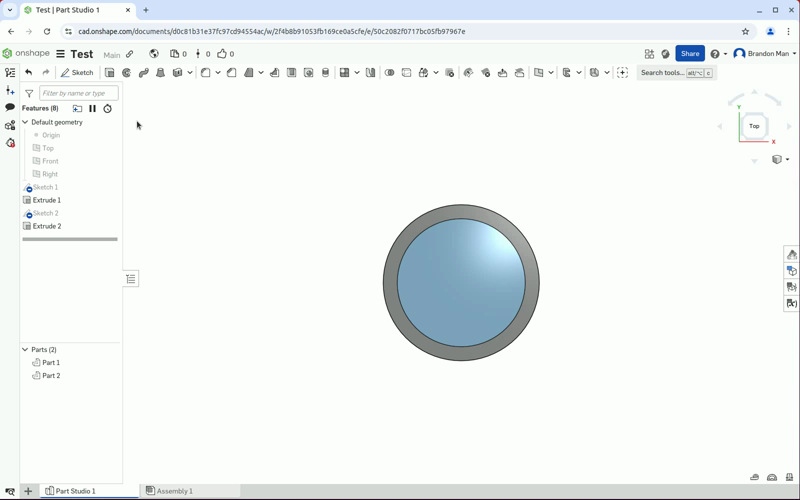
key(shift+h)
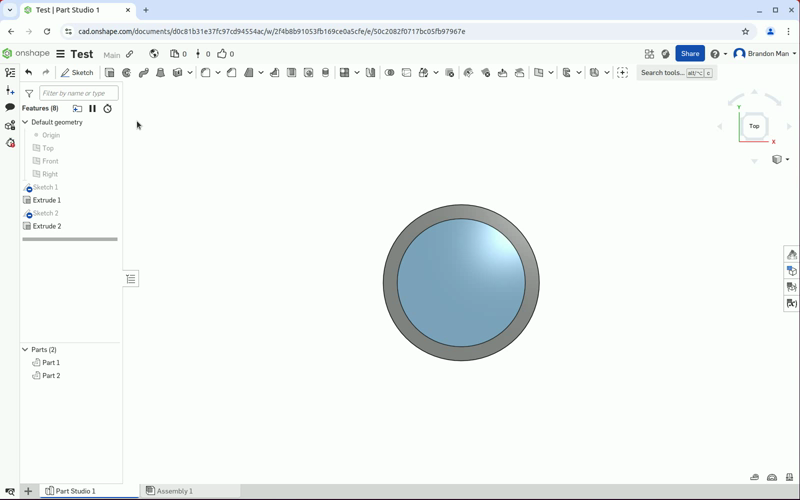
key(shift+7)
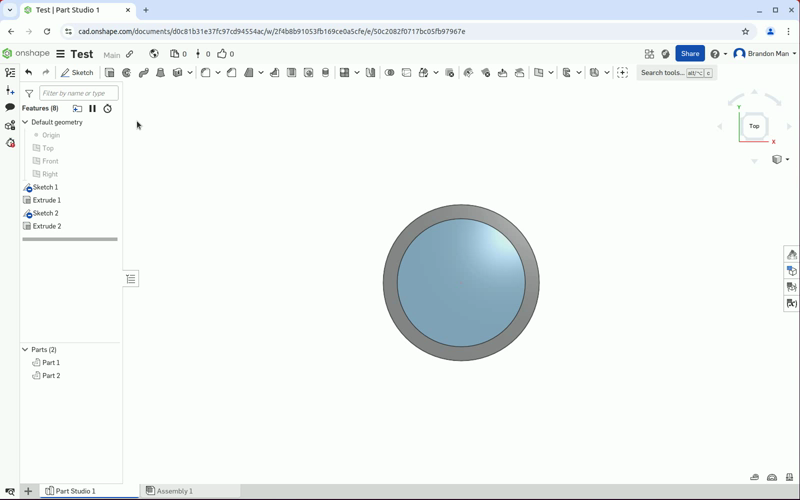
key(up, 3)
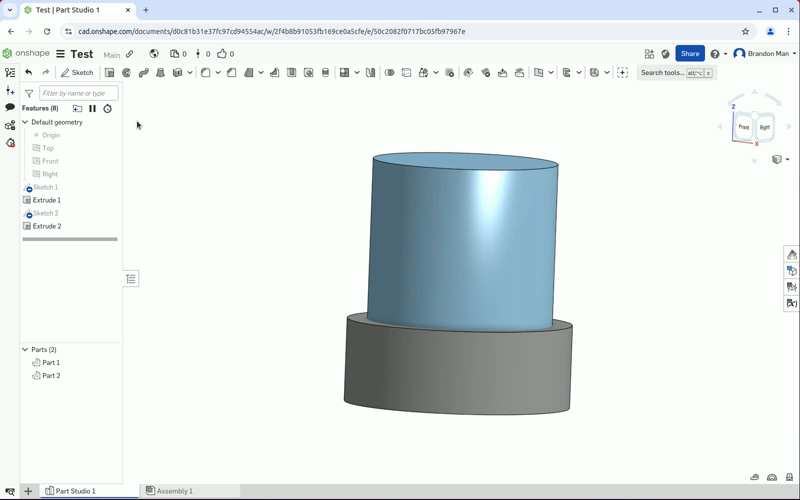
key(left, 3)
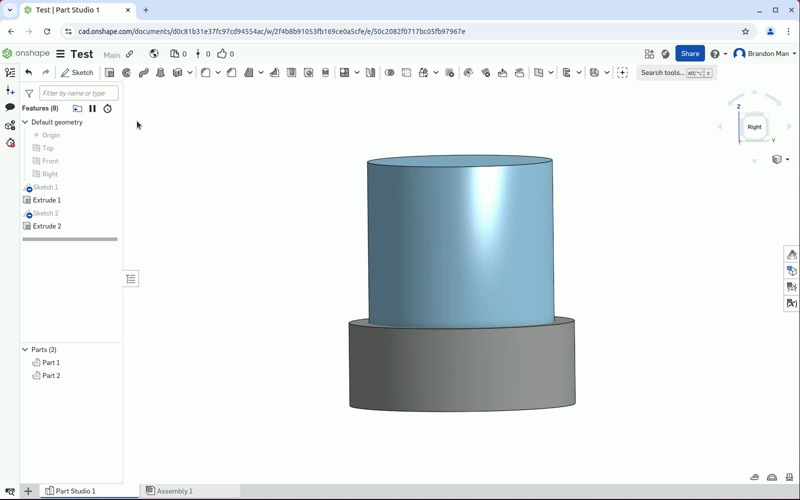
key(right, 3)
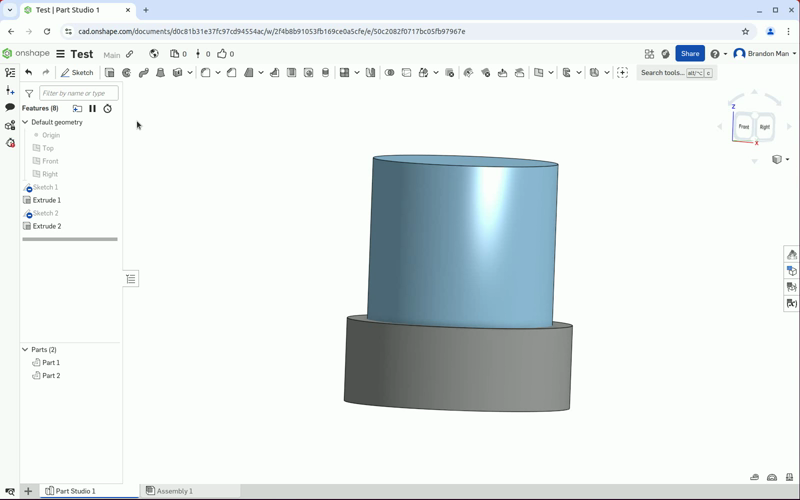
key(down, 3)
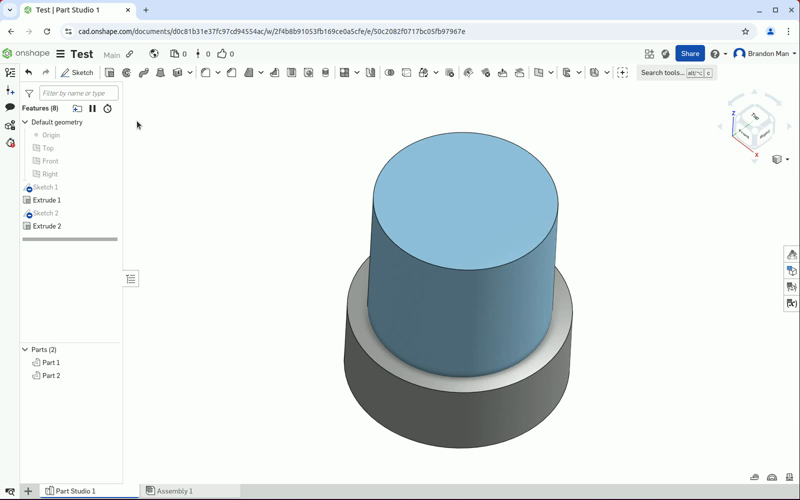
mouse_move(73, 189)
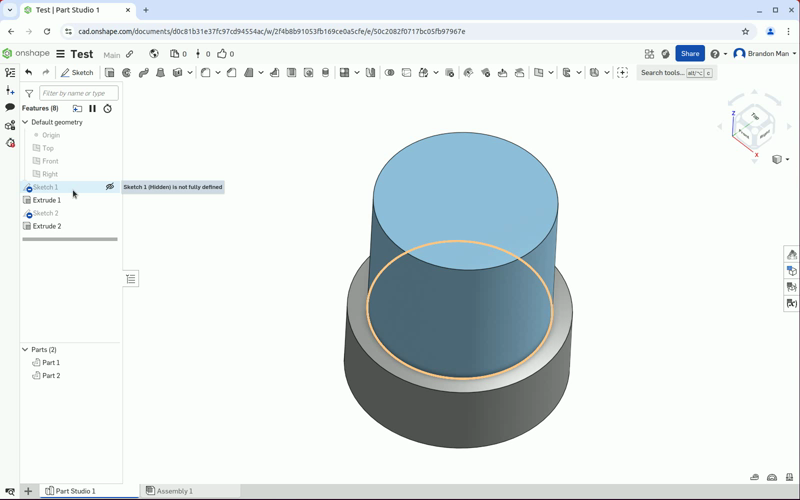
click(73, 189)